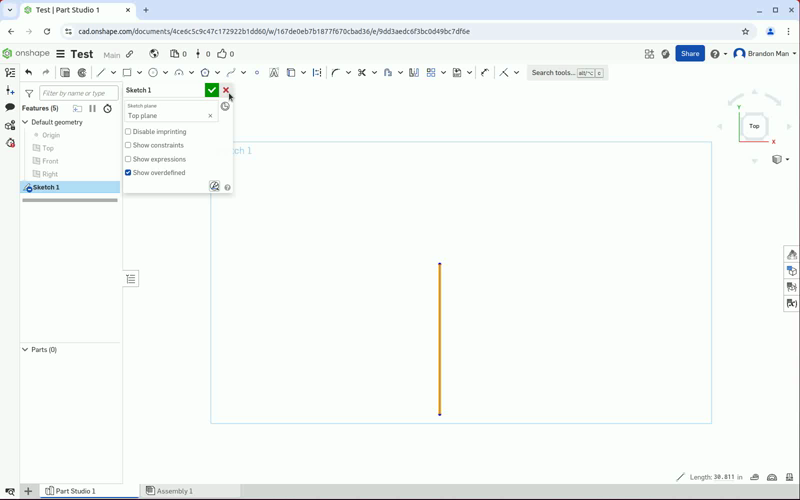
key(shift+h)
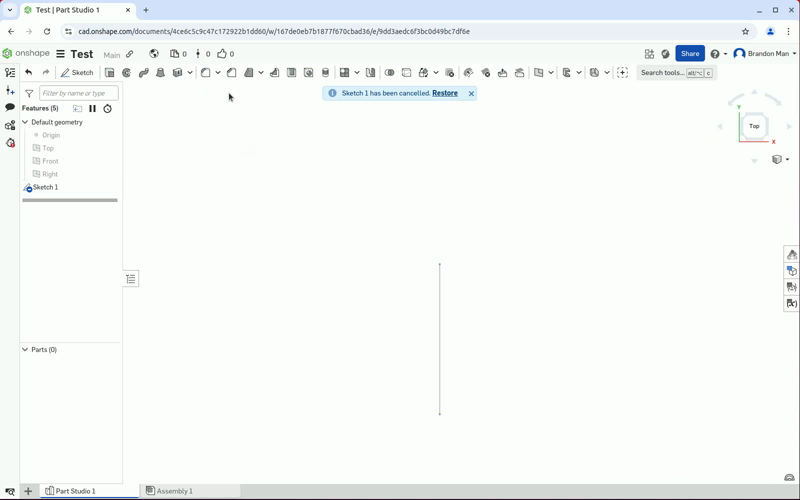
key(shift+s)
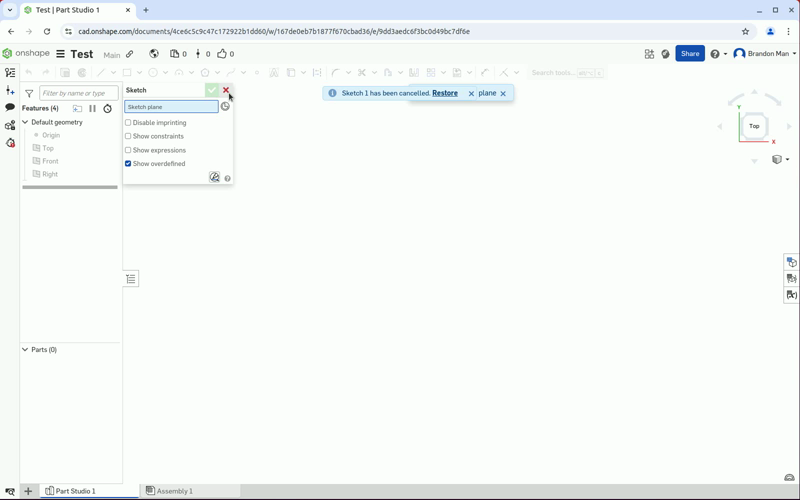
mouse_move(73, 150)
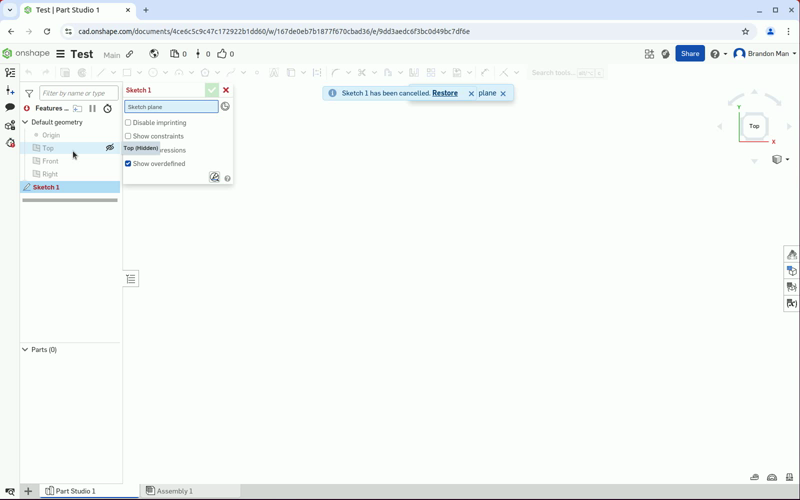
click(73, 150)
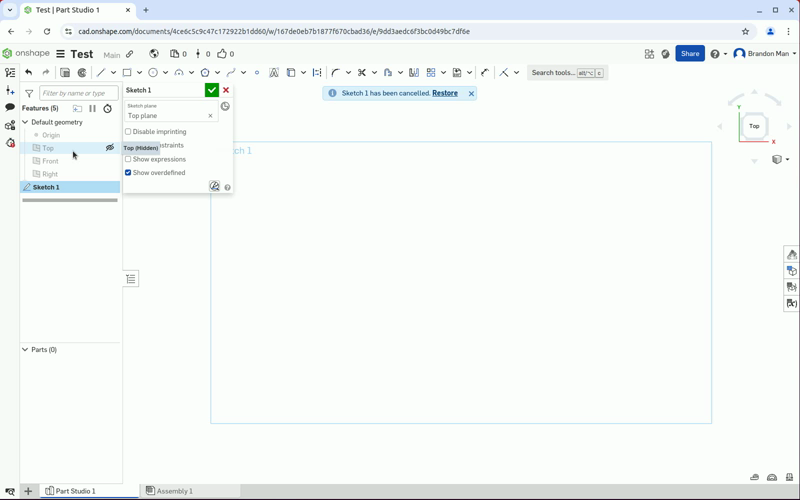
mouse_move(73, 352)
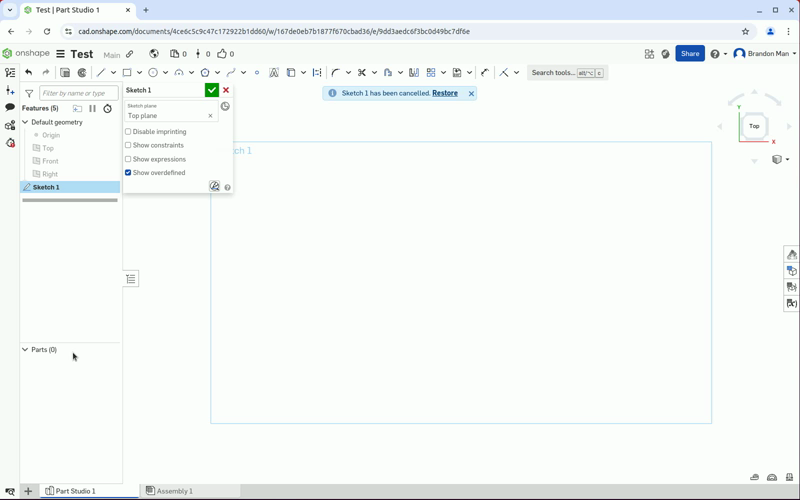
key(y)
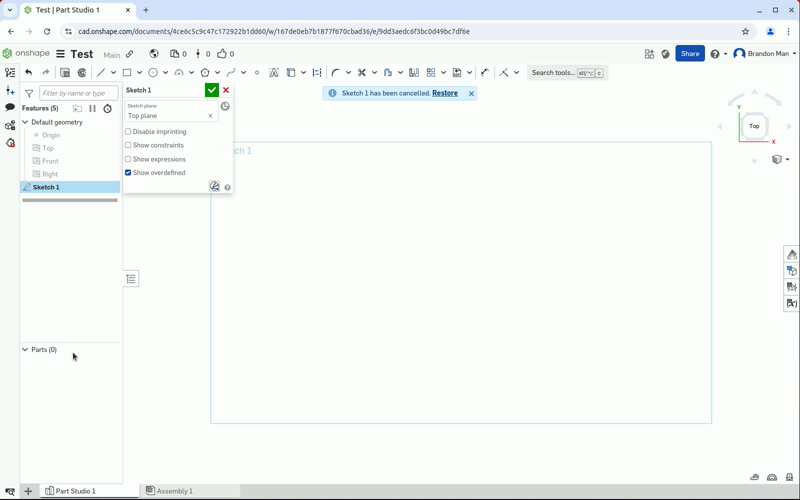
key(c)
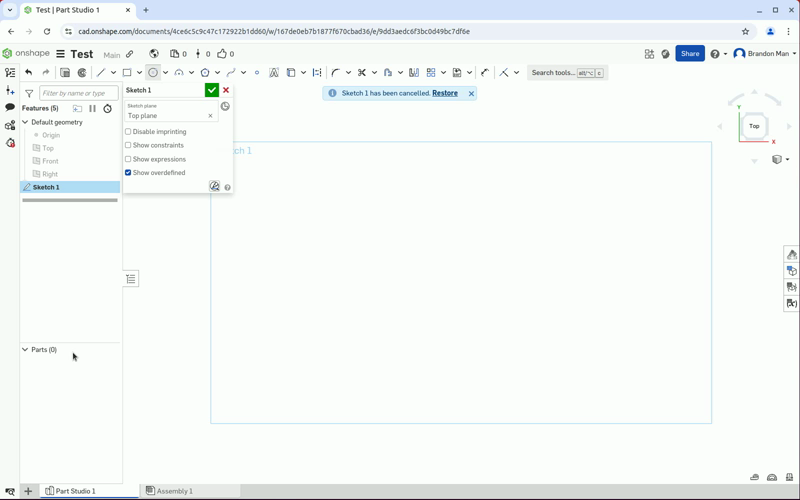
key_down(shift)
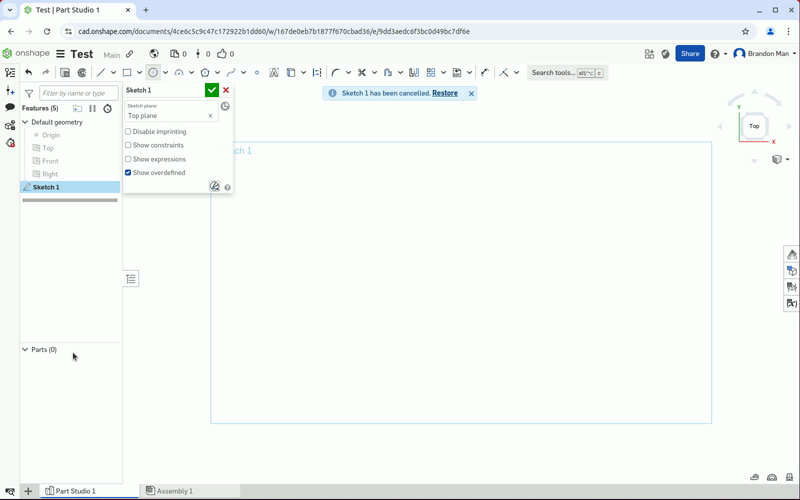
mouse_move(461, 282)
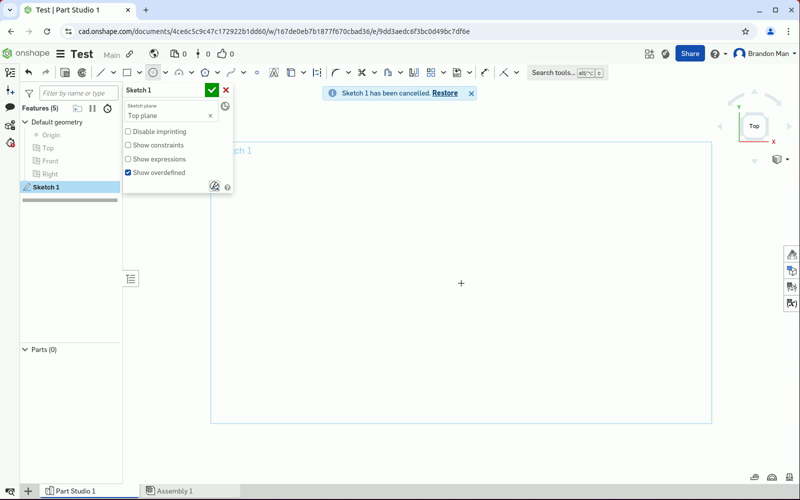
click(461, 282)
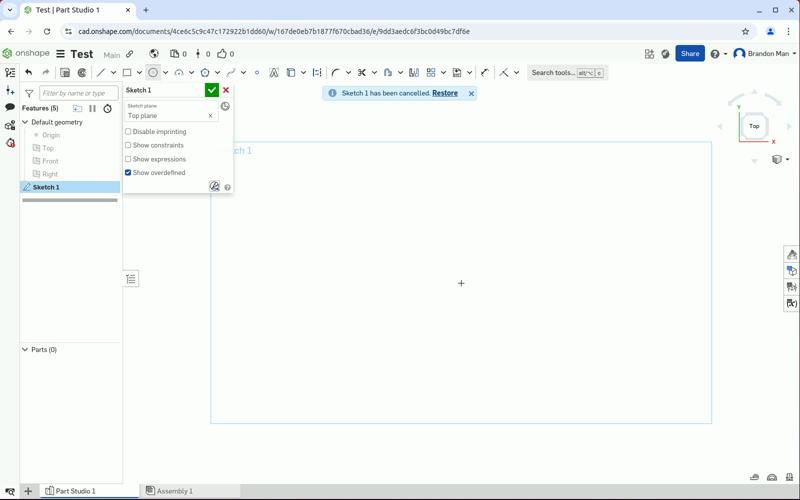
key_up(shift)
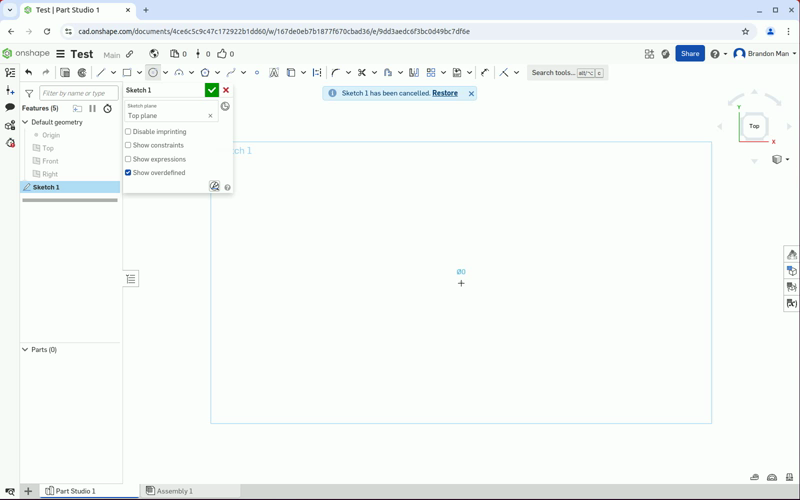
mouse_move(489, 282)
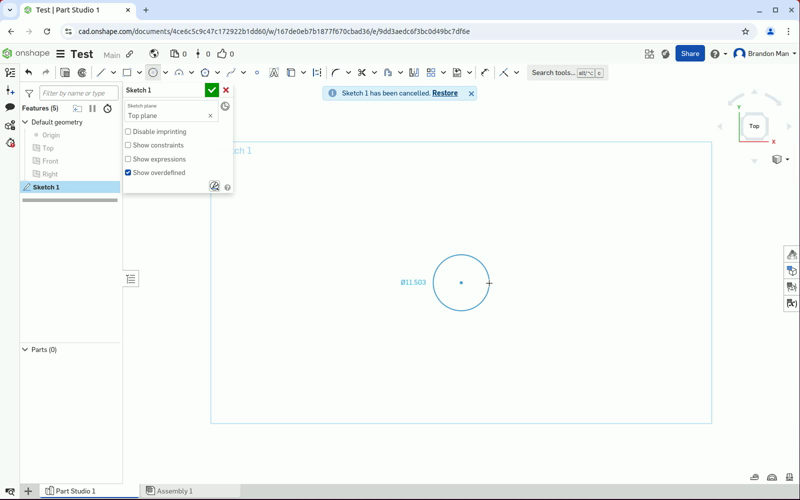
click(489, 282)
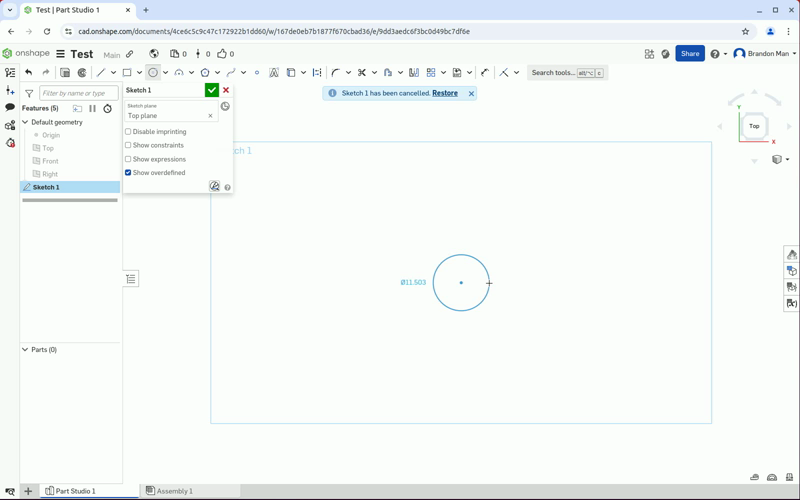
key(esc)
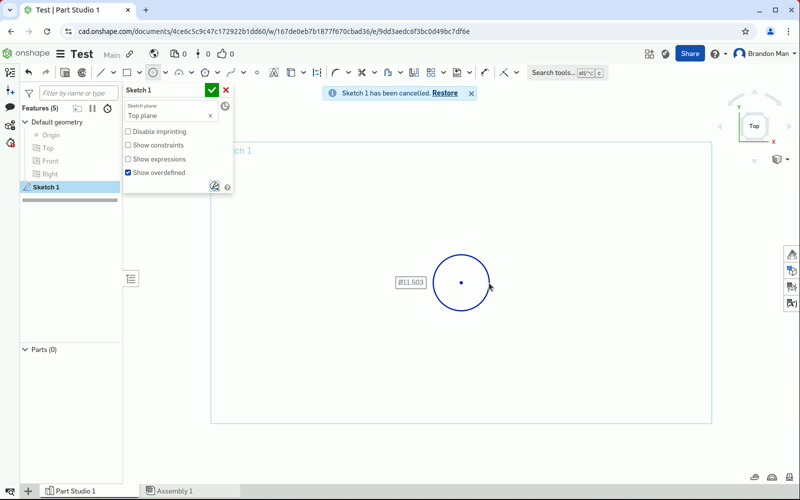
mouse_move(438, 287)
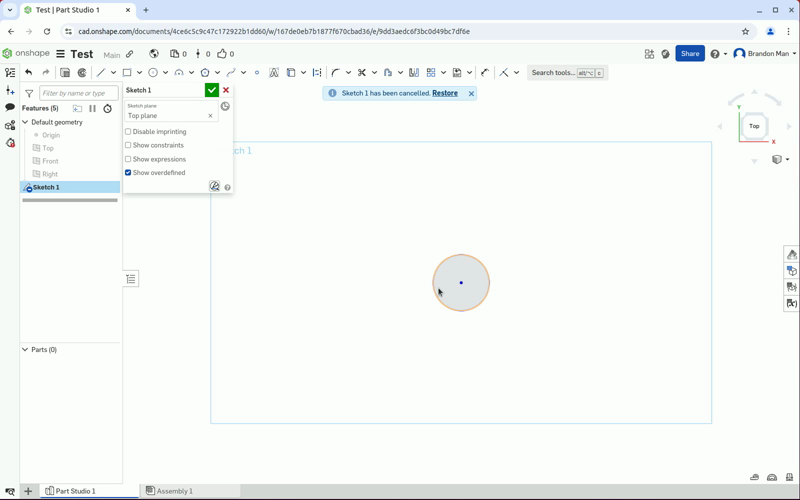
click(438, 287)
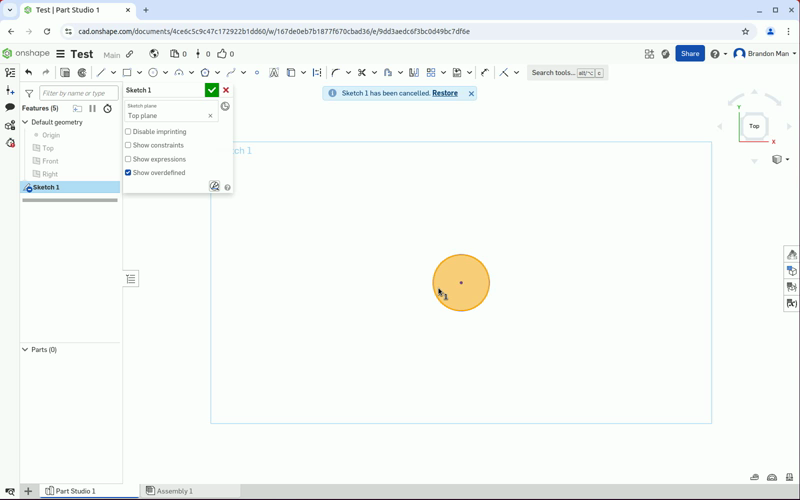
mouse_move(73, 352)
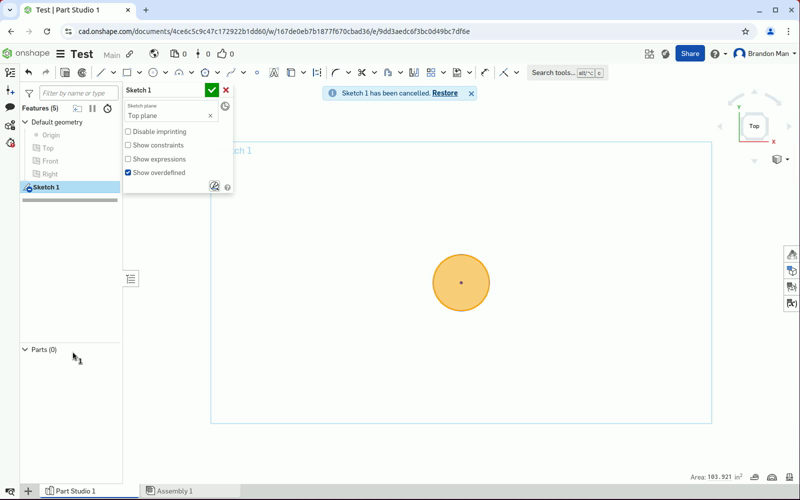
key(shift+y)
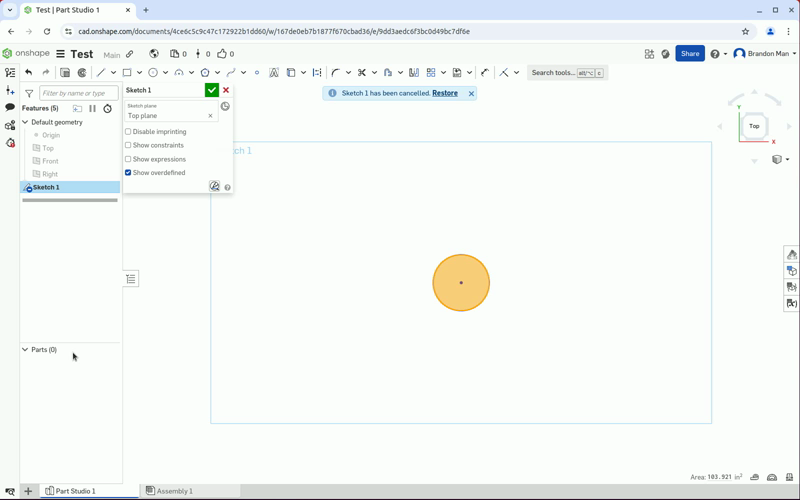
key(shift+e)
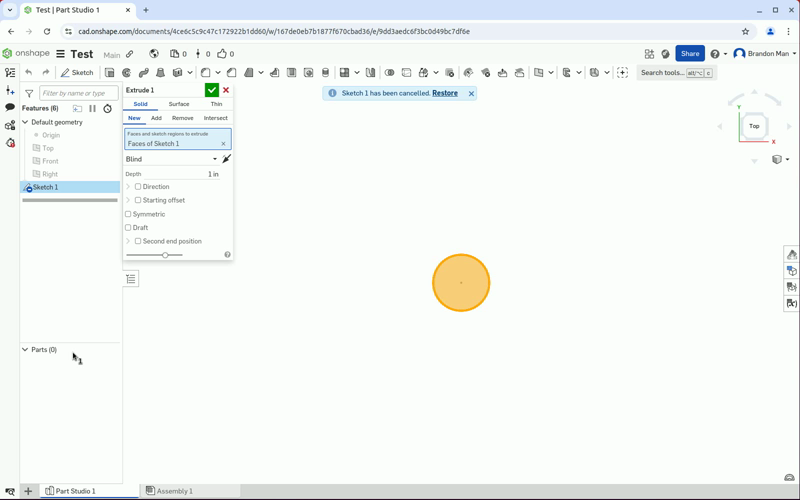
mouse_move(143, 106)
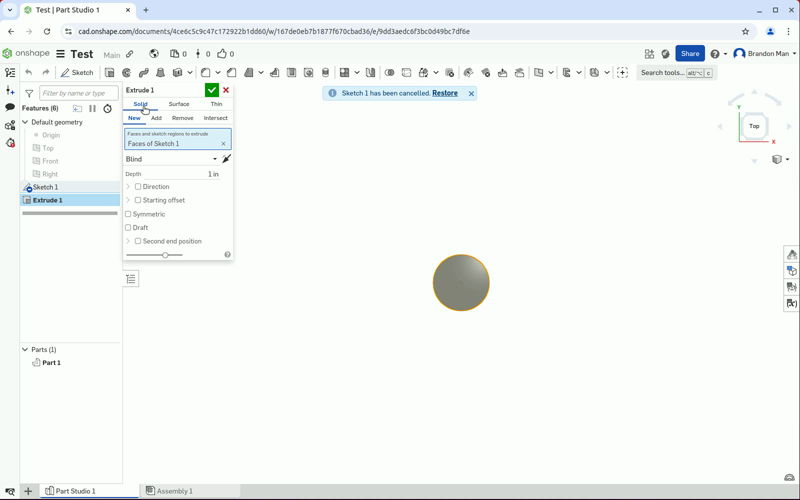
click(143, 106)
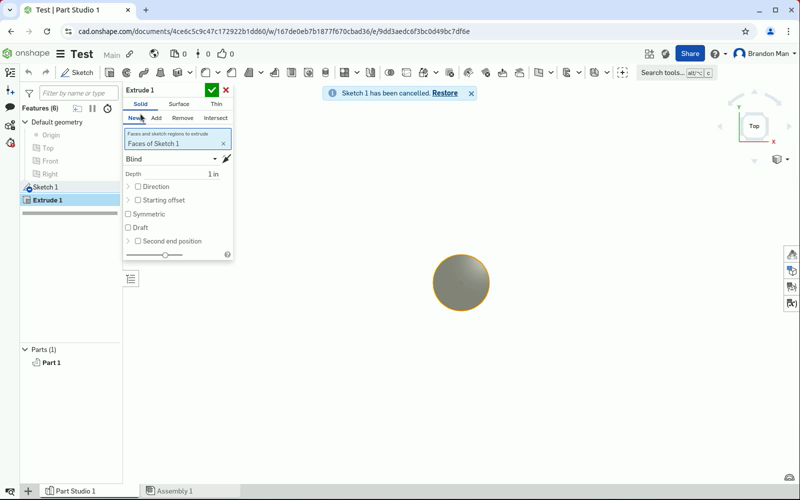
mouse_move(137, 120)
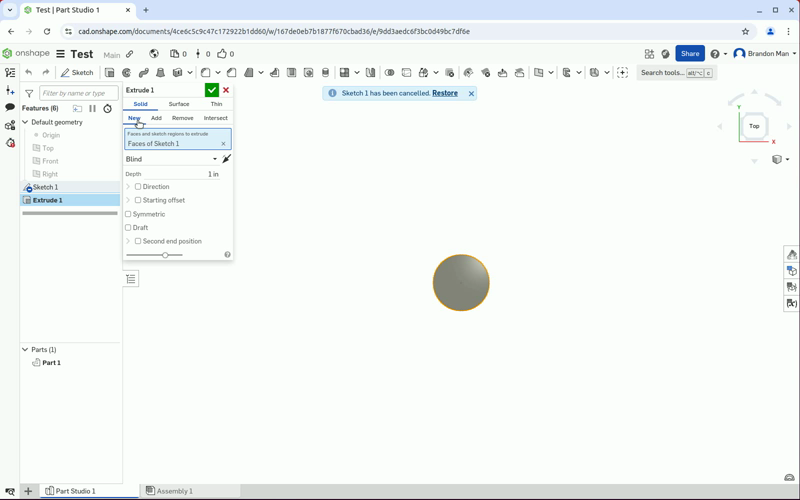
click(137, 120)
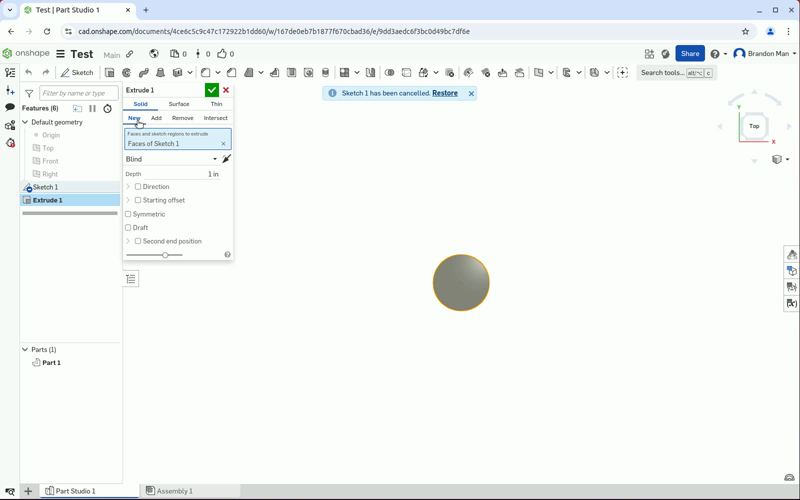
key(tab, 4)
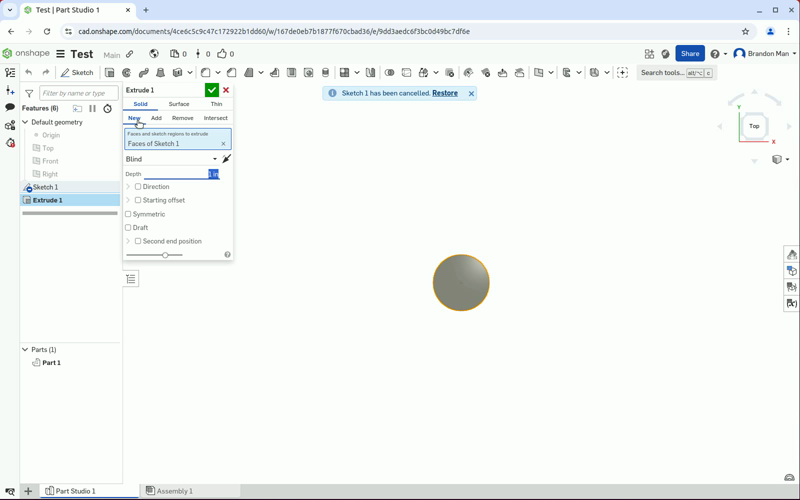
text(23.108)
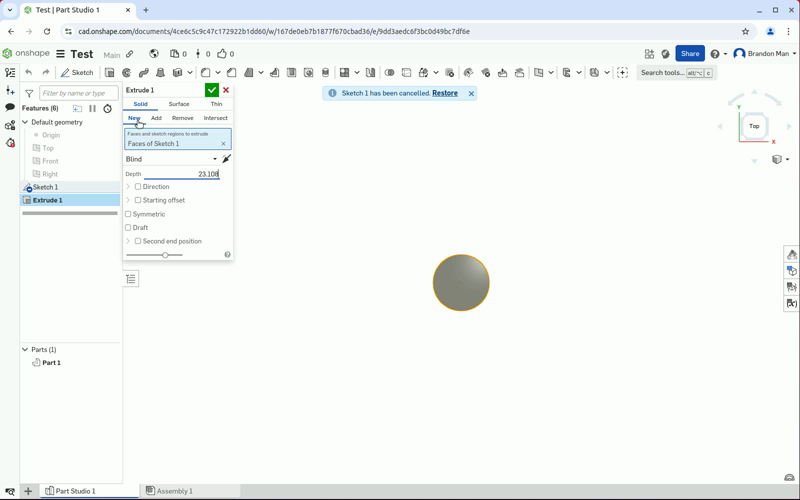
key(enter)
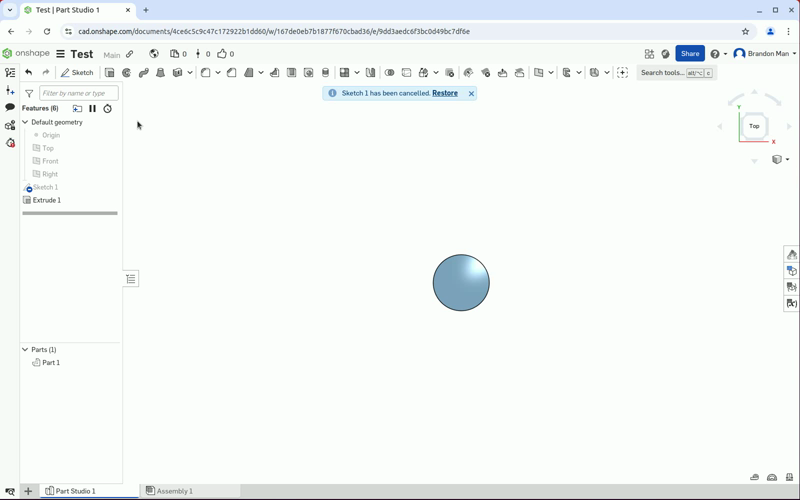
key(shift+h)
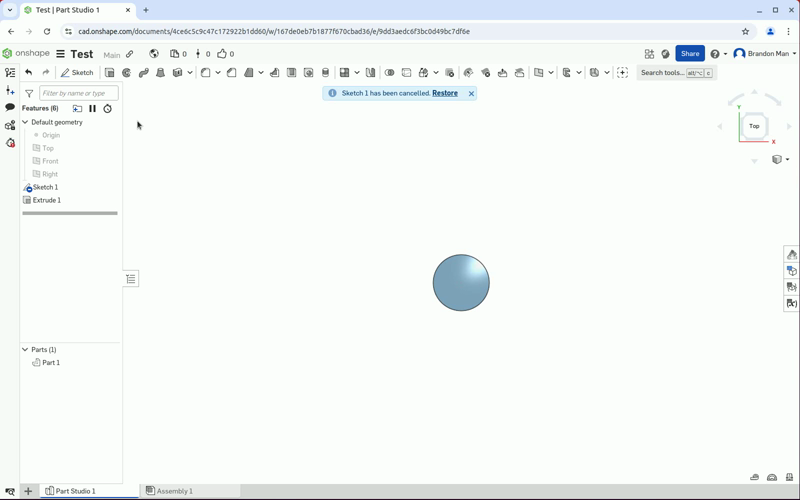
key(shift+h)
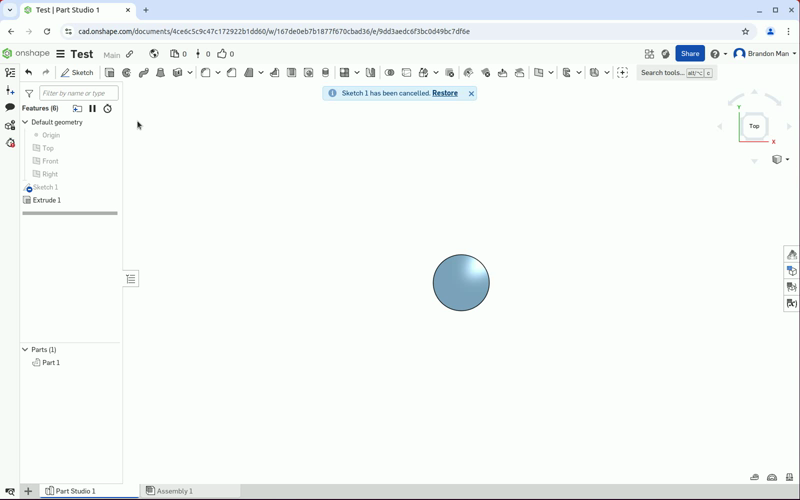
mouse_move(73, 189)
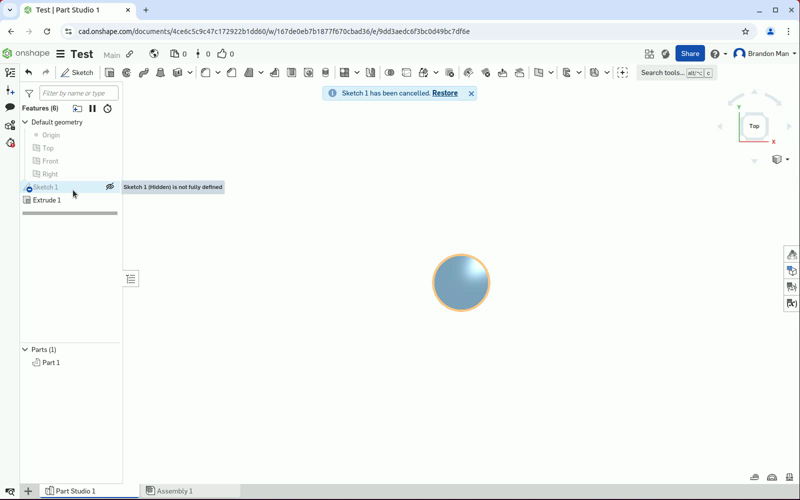
click(73, 189)
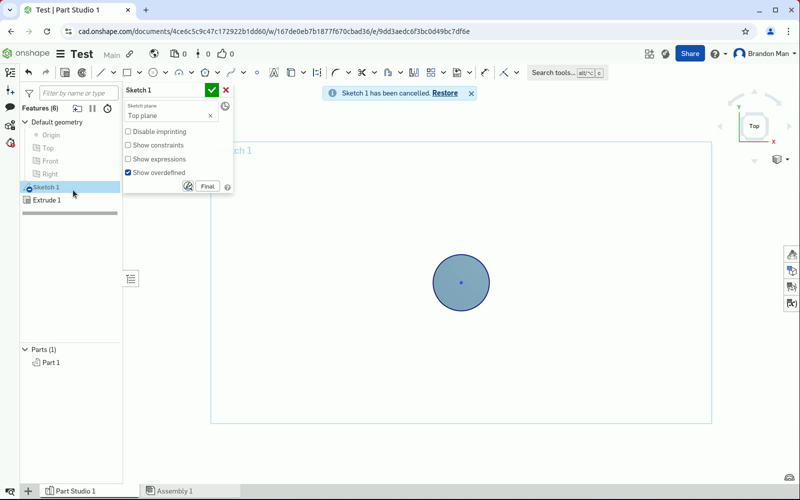
mouse_move(229, 92)
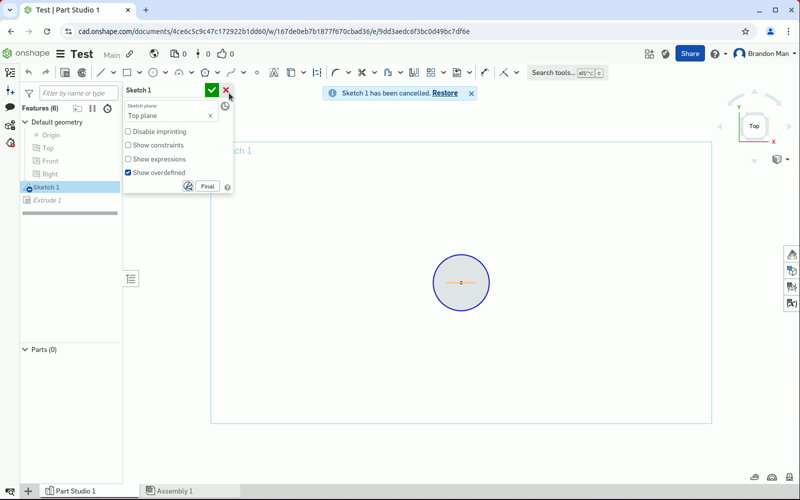
click(229, 92)
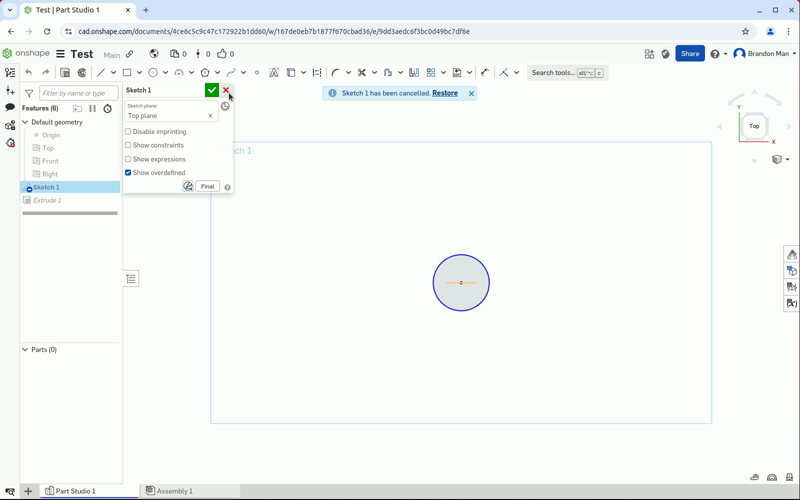
key(shift+s)
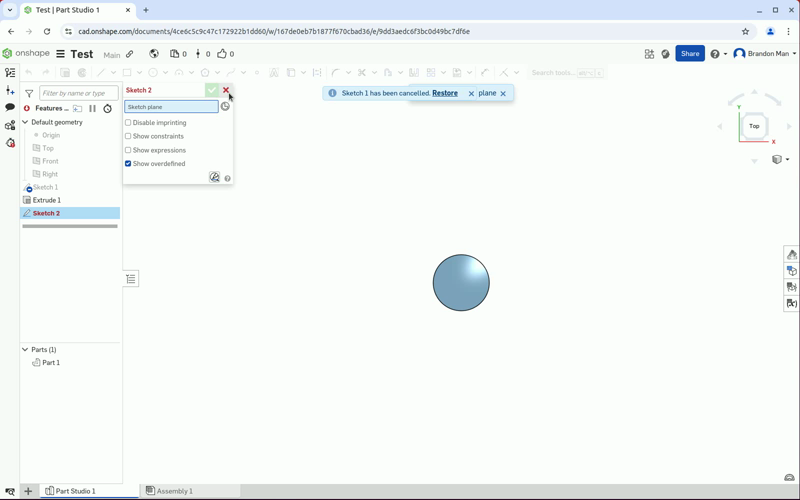
mouse_move(73, 150)
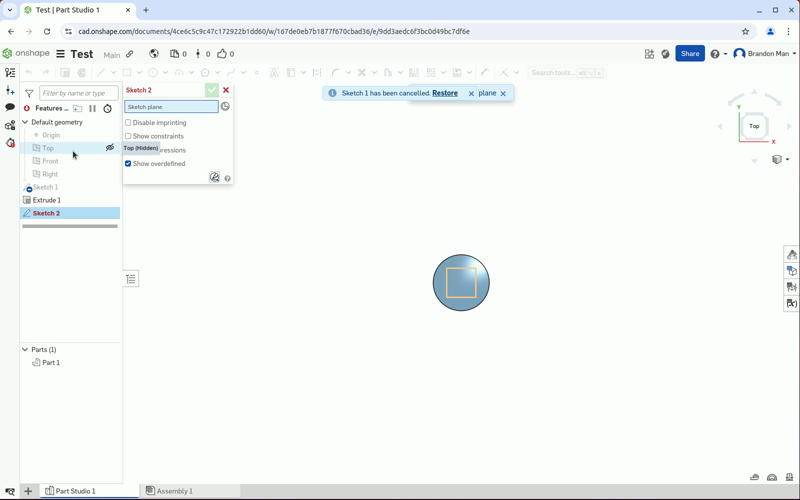
click(73, 150)
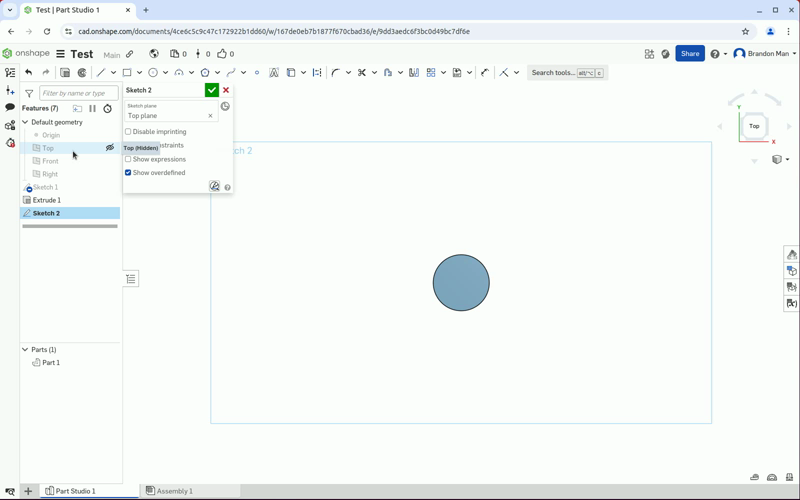
mouse_move(73, 352)
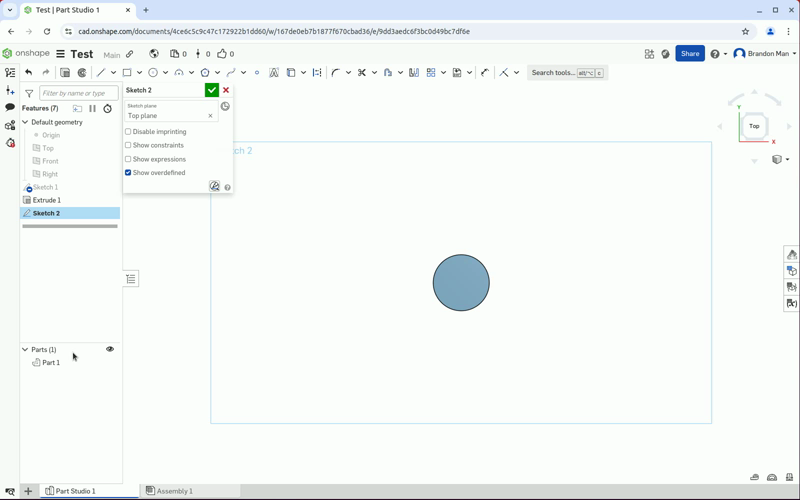
key(y)
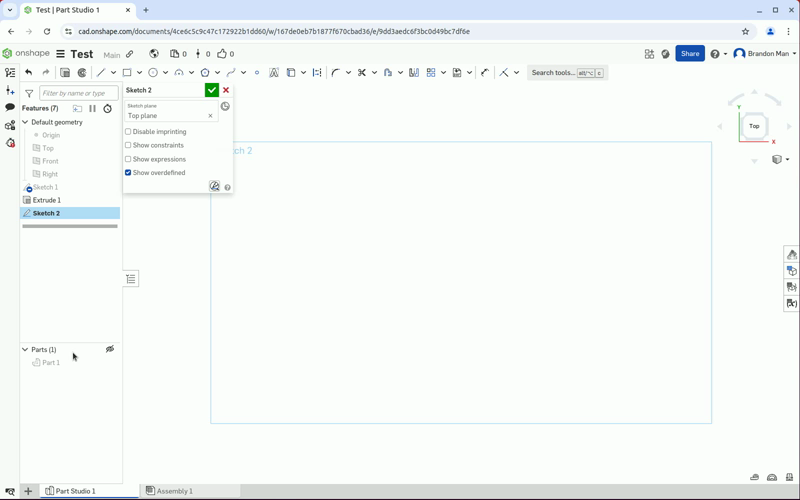
key(c)
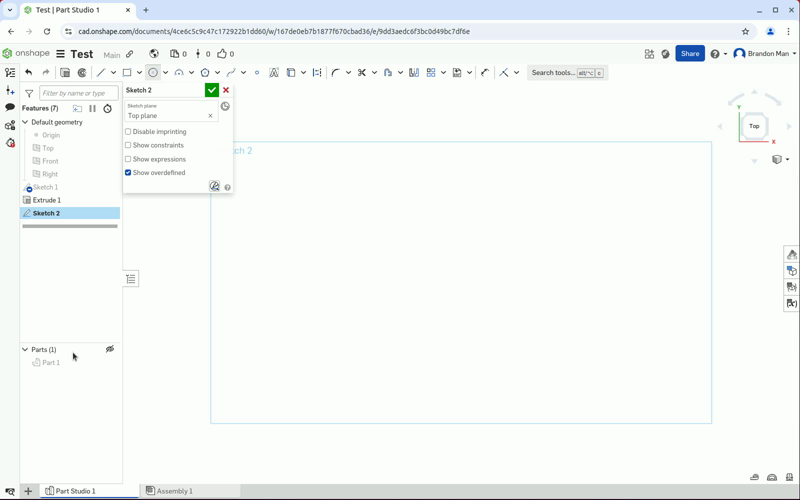
key_down(shift)
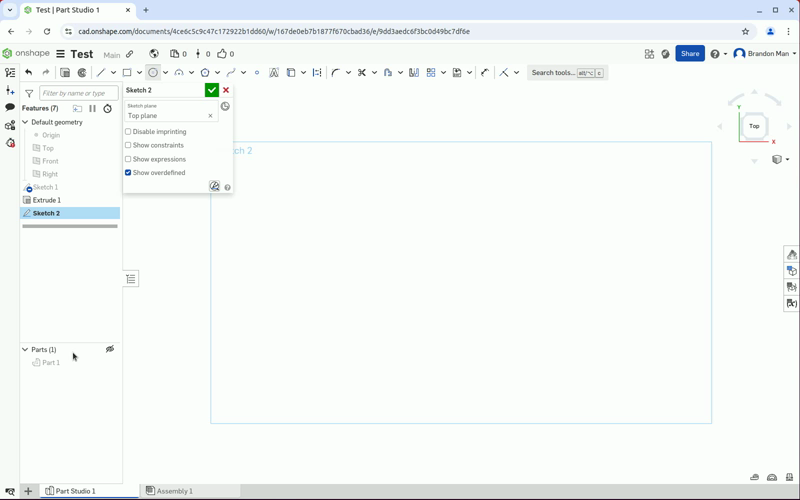
mouse_move(461, 282)
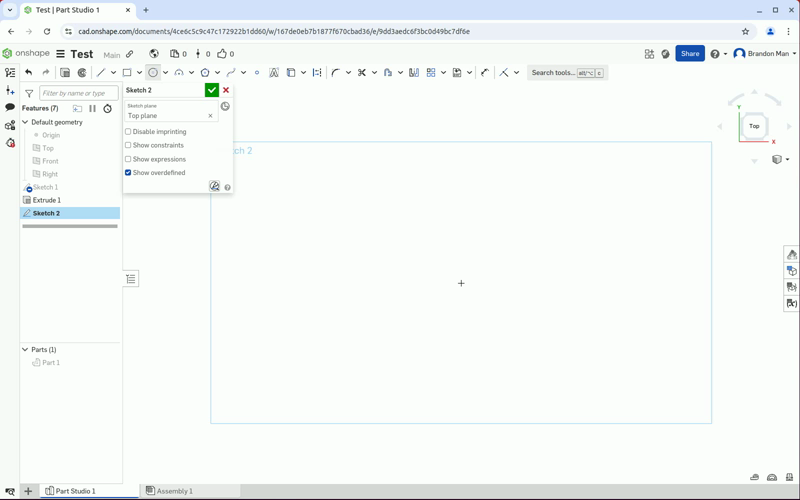
click(461, 282)
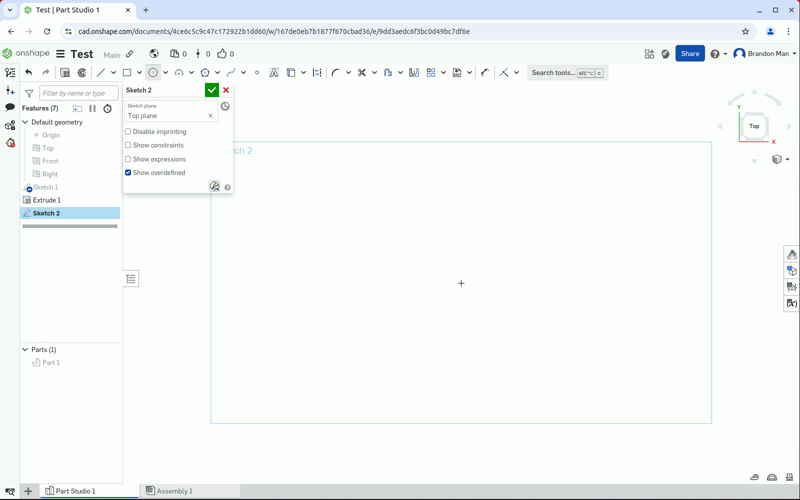
key_up(shift)
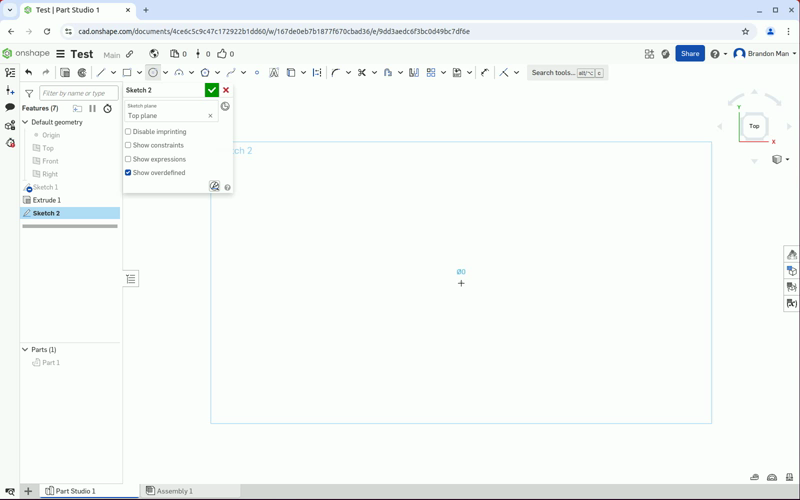
mouse_move(489, 282)
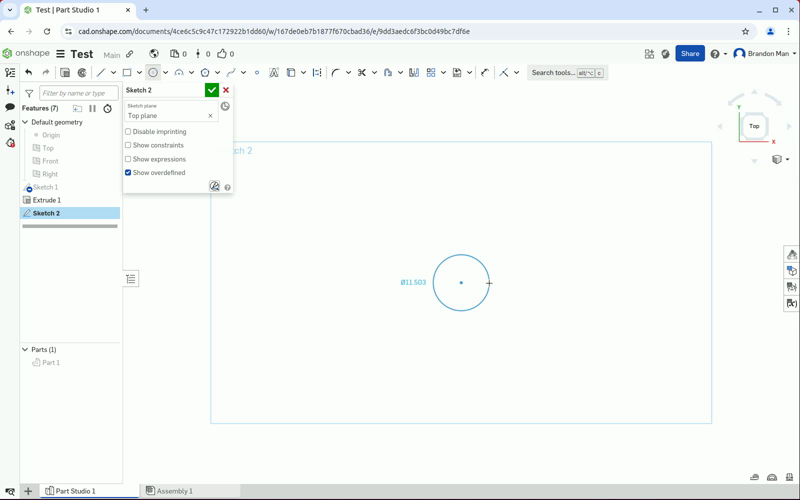
click(489, 282)
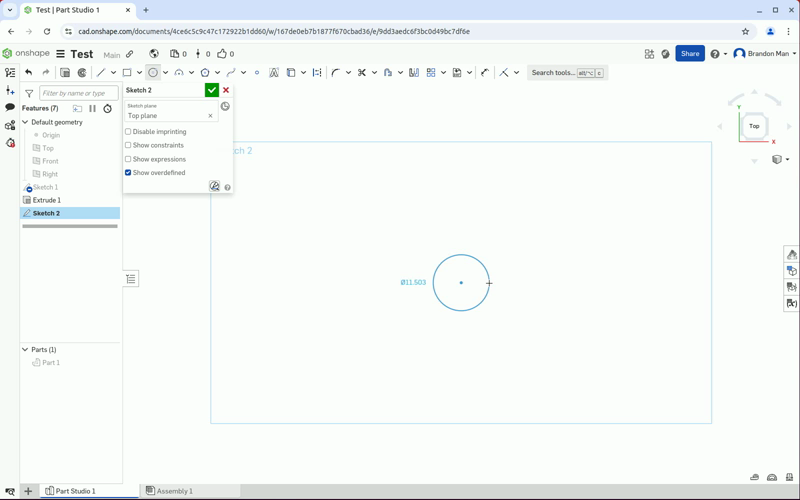
key(esc)
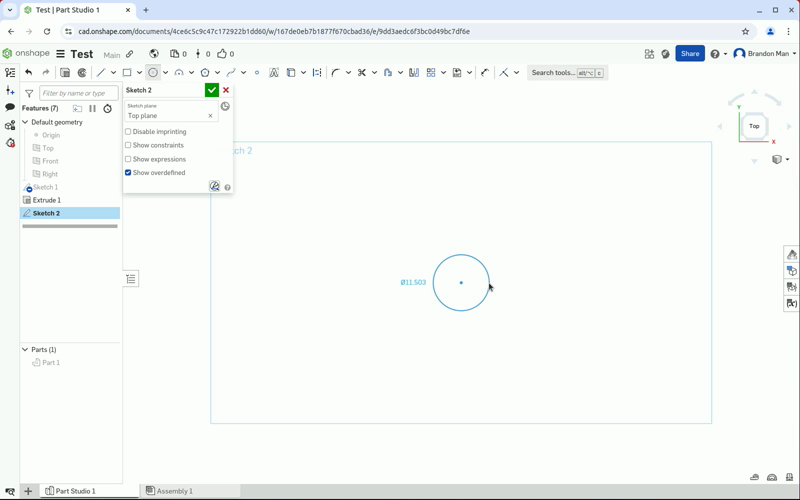
mouse_move(440, 281)
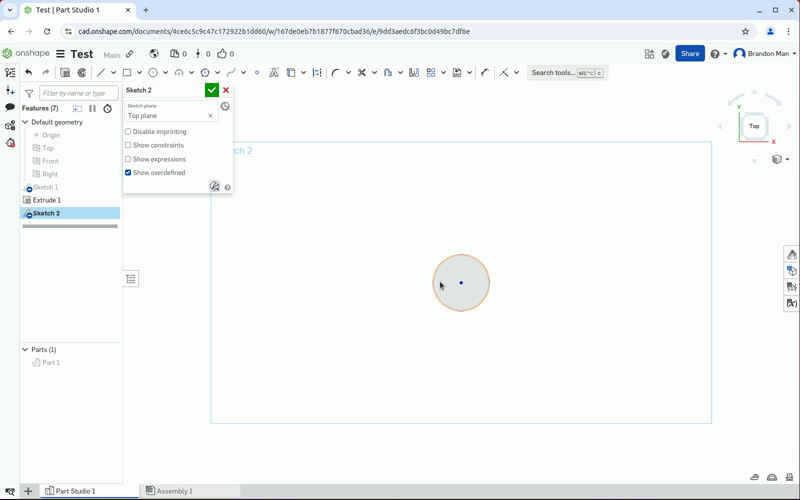
click(440, 281)
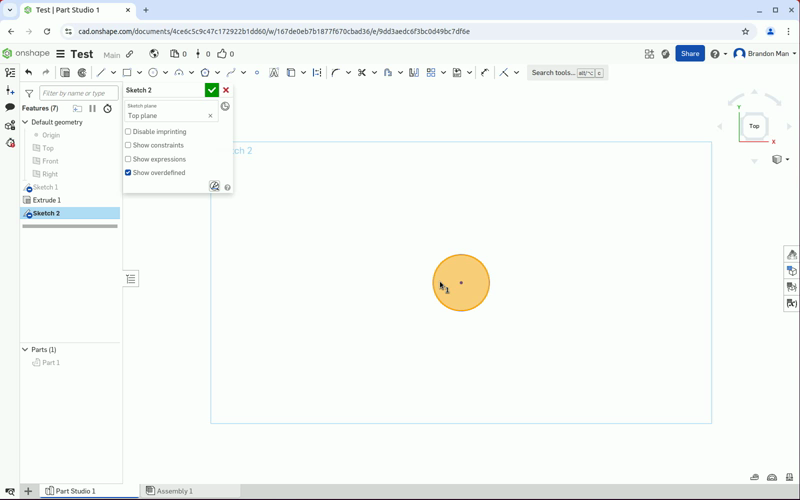
mouse_move(73, 352)
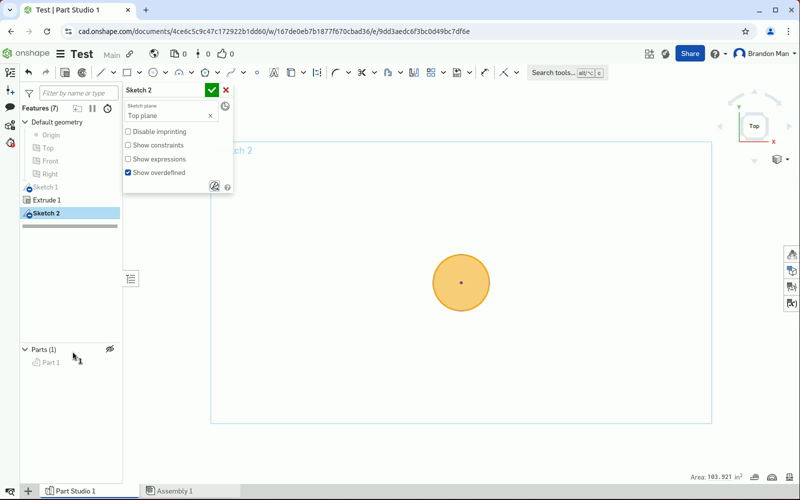
key(shift+y)
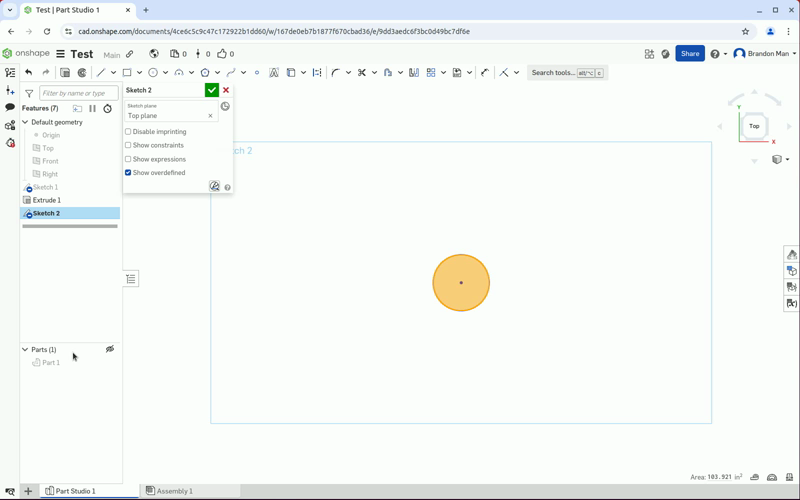
key(shift+e)
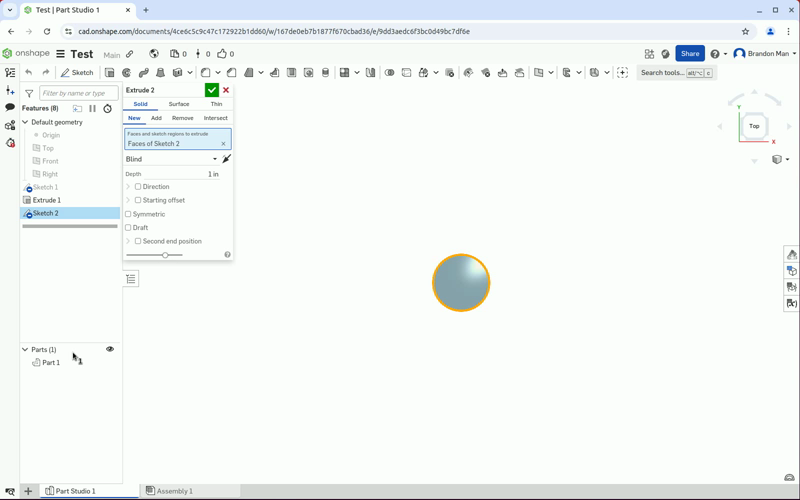
mouse_move(143, 106)
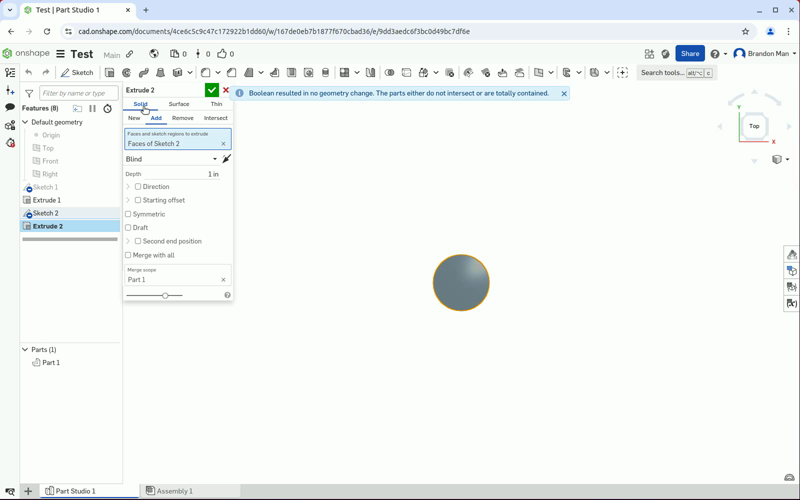
click(143, 106)
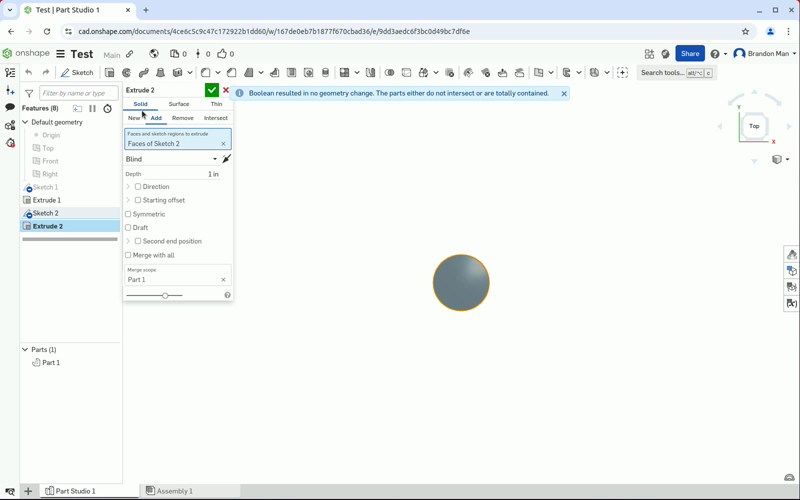
mouse_move(137, 120)
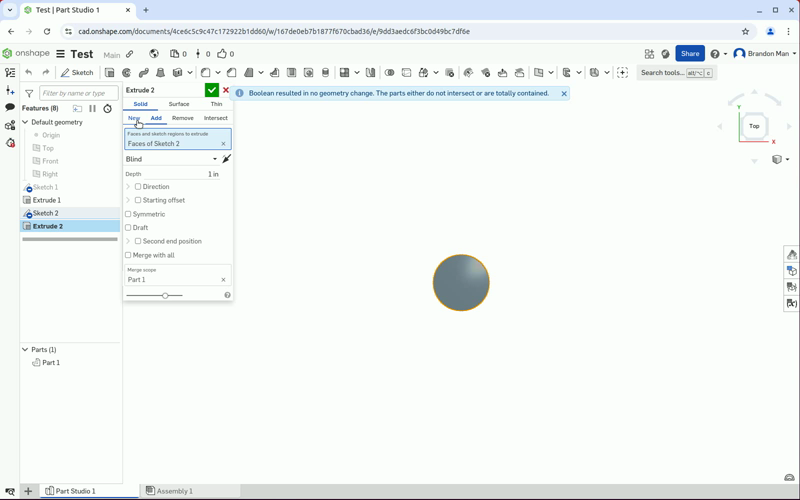
click(137, 120)
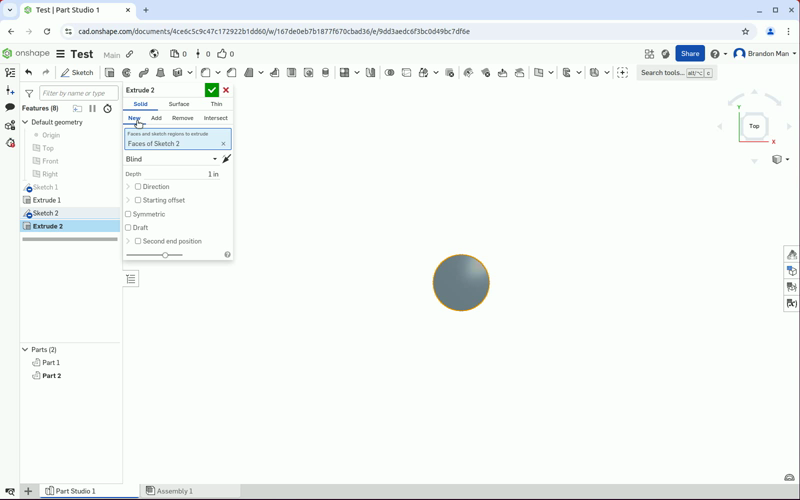
key(tab, 4)
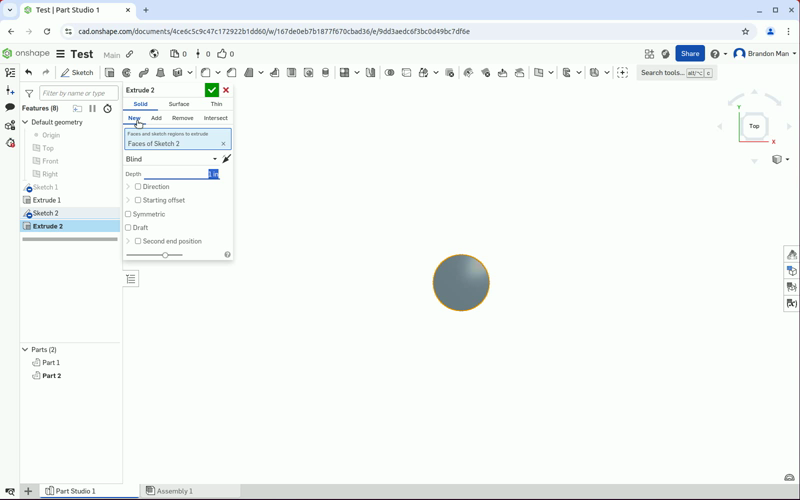
text(23.108)
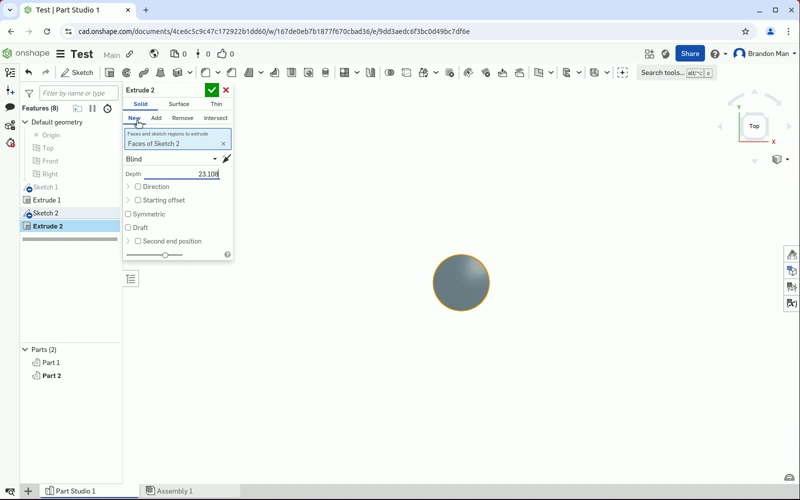
key(enter)
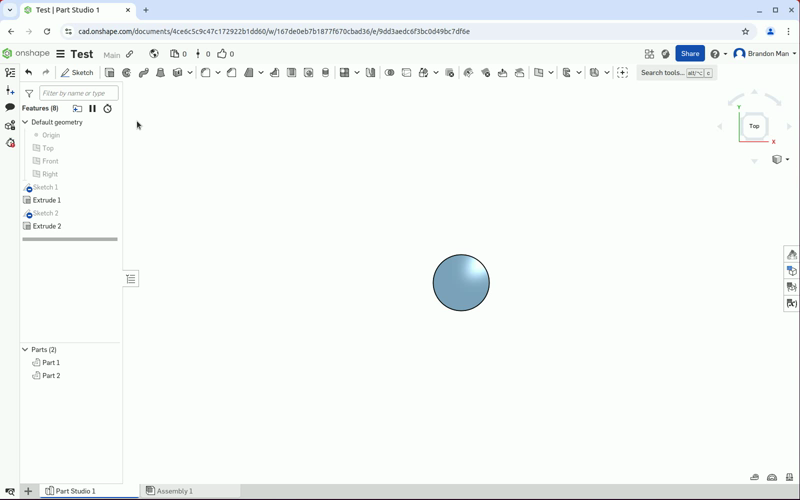
key(shift+h)
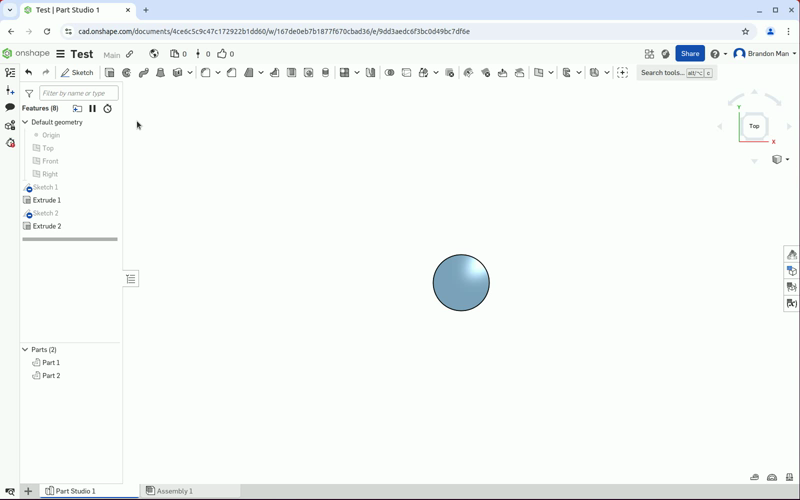
key(shift+h)
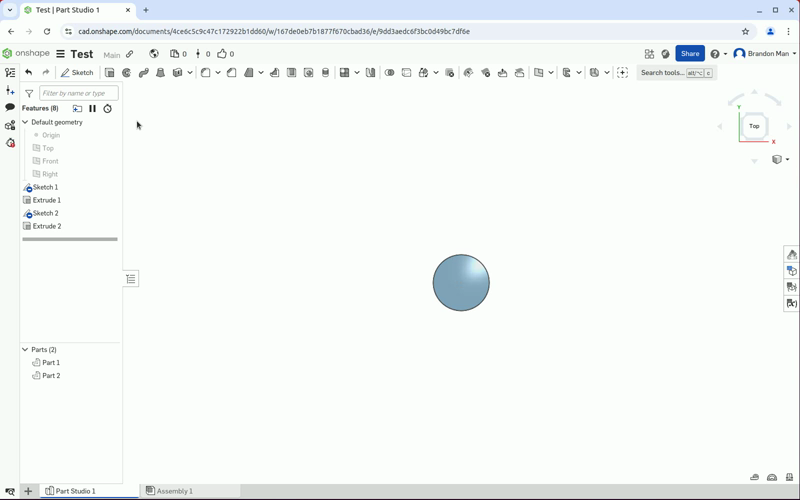
key(shift+7)
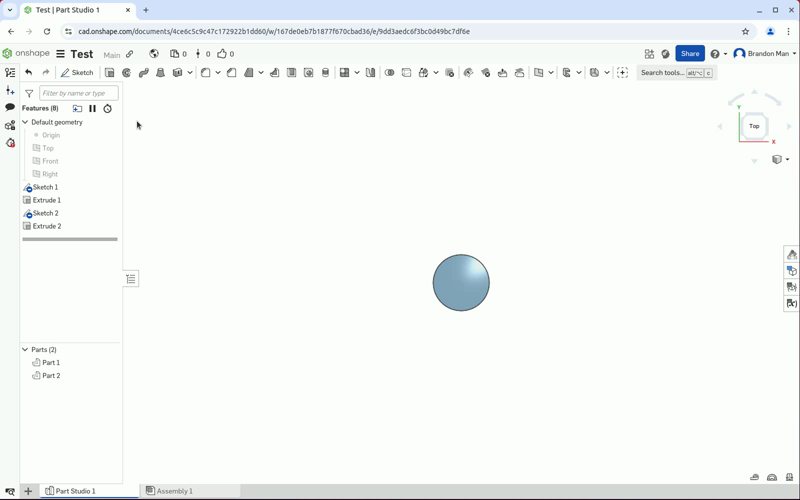
key(up, 3)
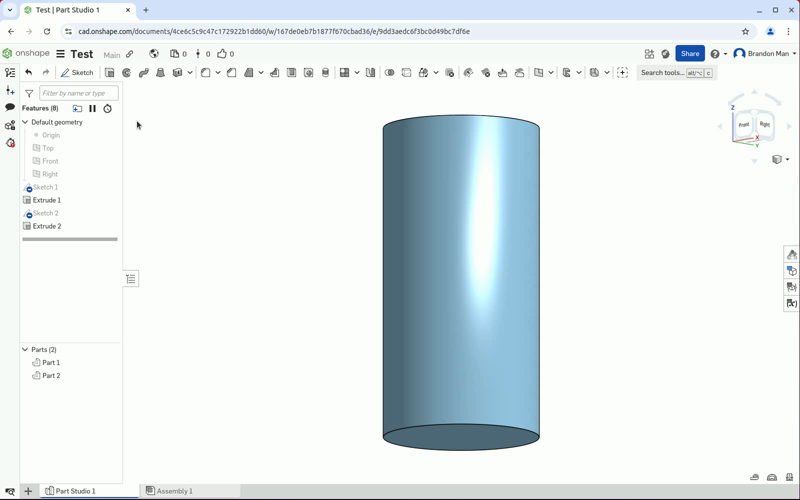
key(left, 3)
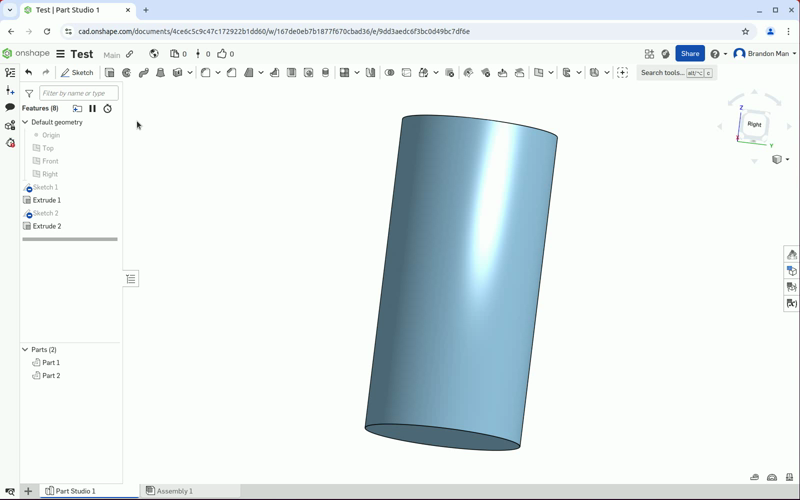
key(right, 3)
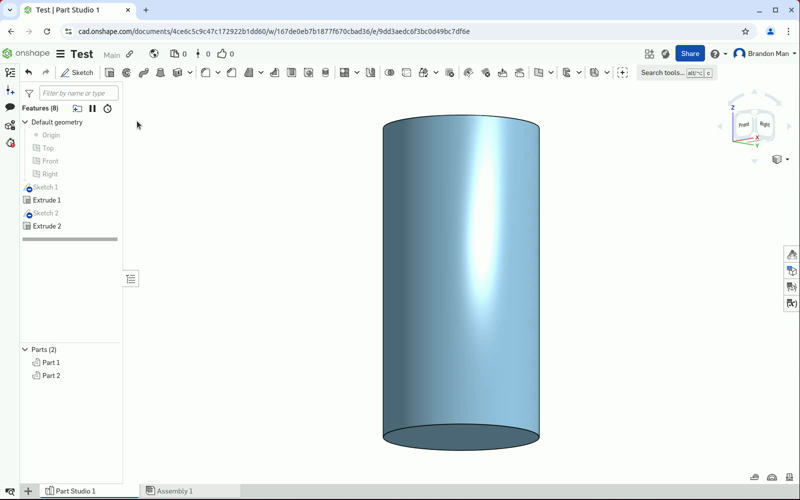
key(down, 3)
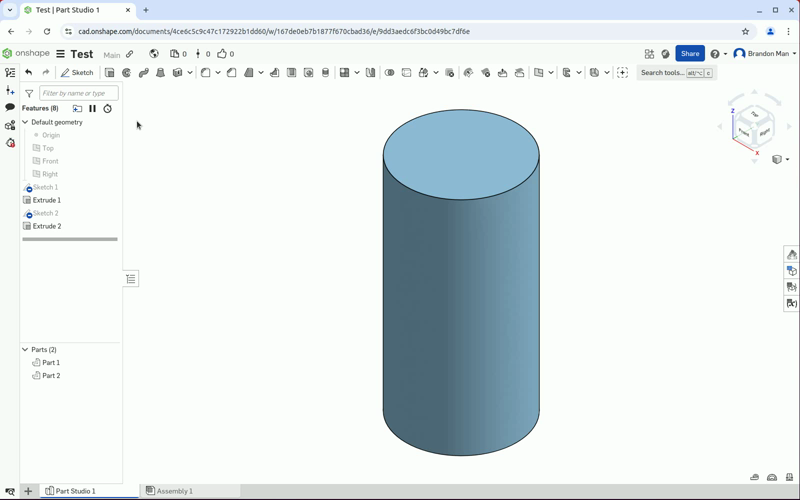
mouse_move(73, 189)
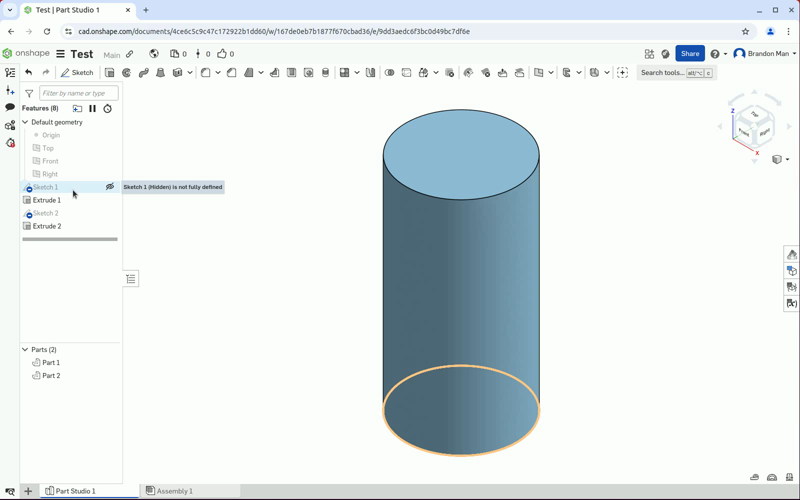
click(73, 189)